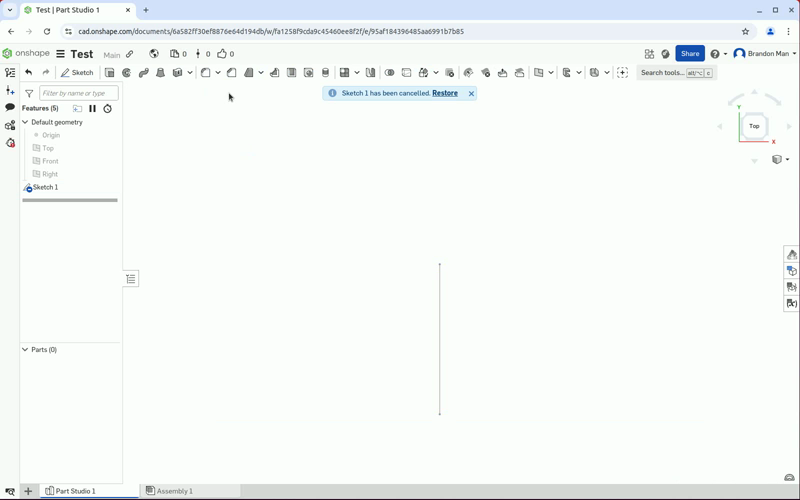
key(shift+h)
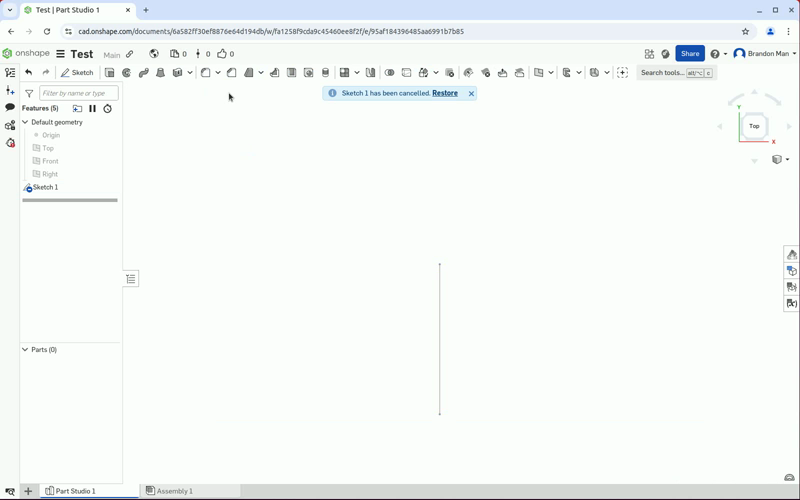
key(shift+s)
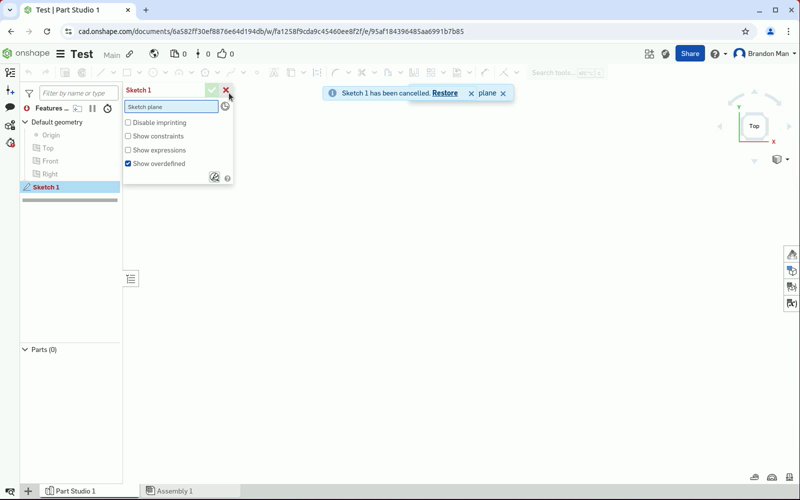
mouse_move(73, 150)
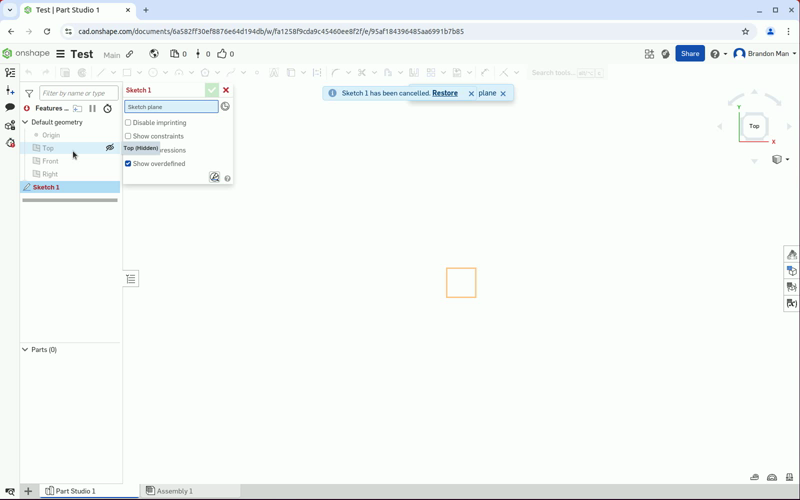
click(73, 150)
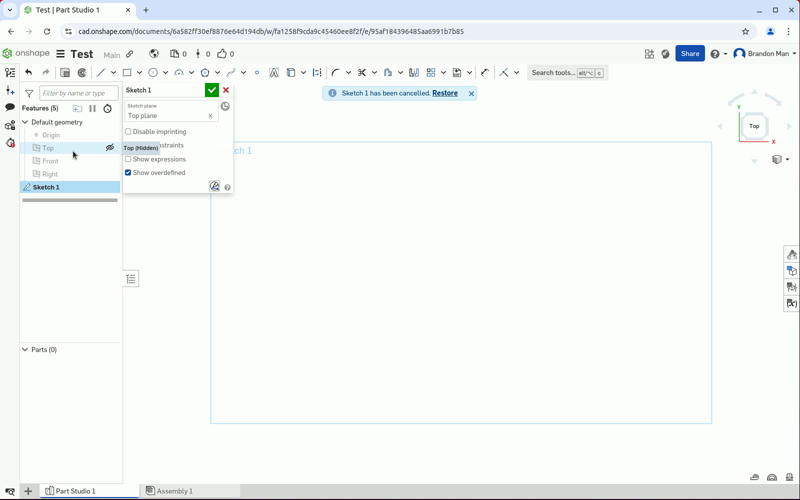
mouse_move(73, 352)
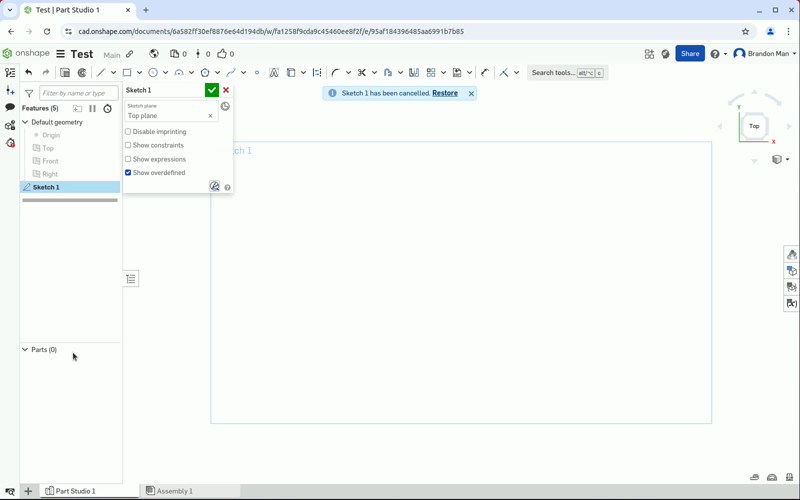
key(y)
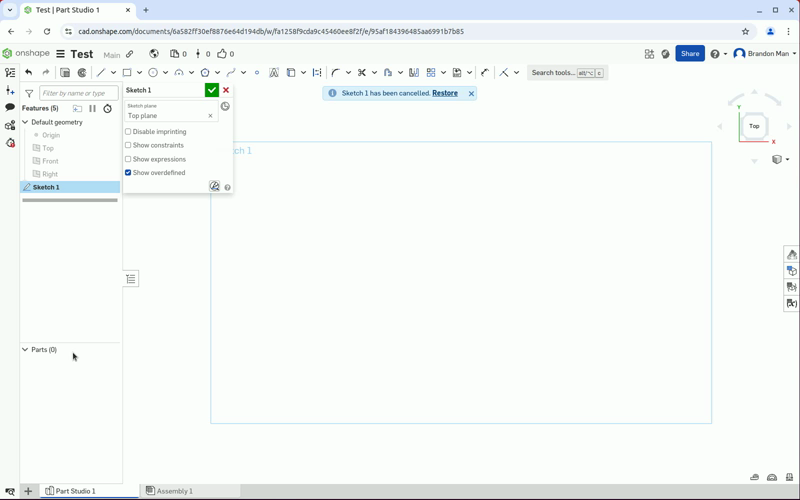
key(c)
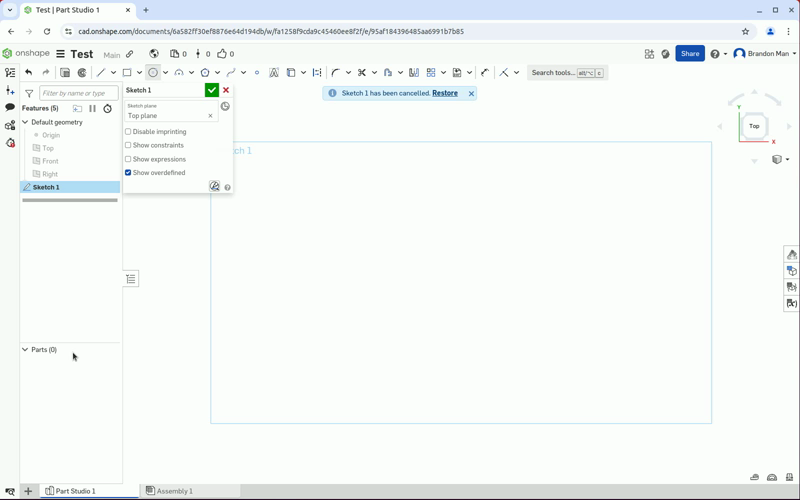
key_down(shift)
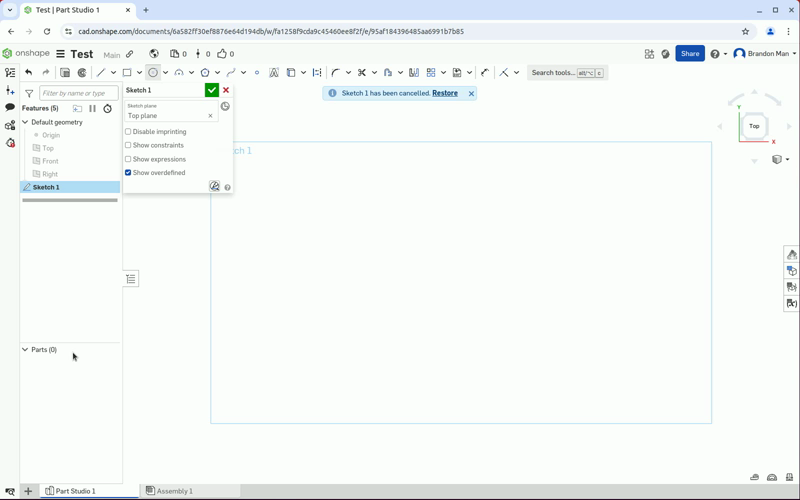
mouse_move(461, 282)
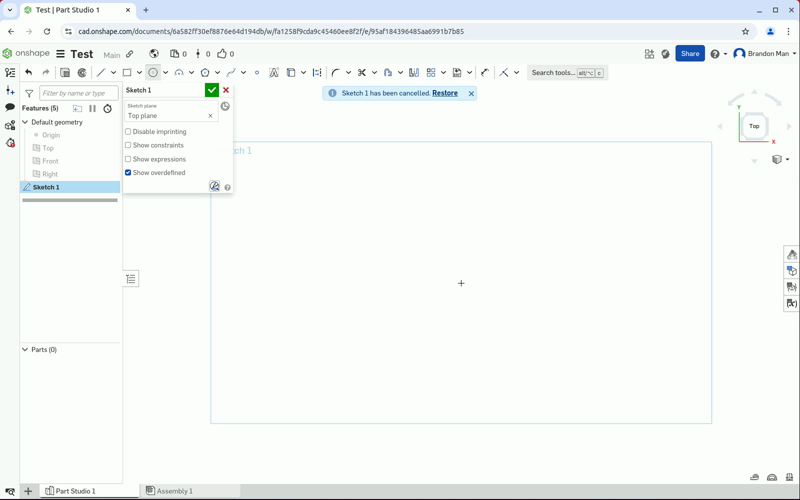
click(461, 282)
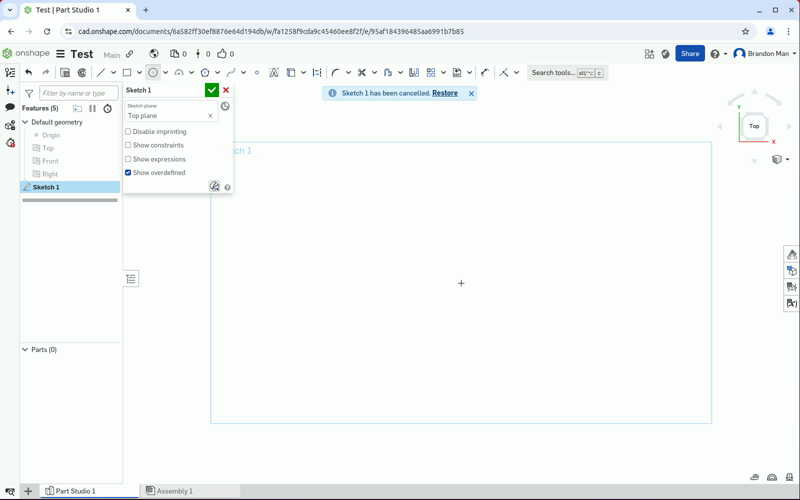
key_up(shift)
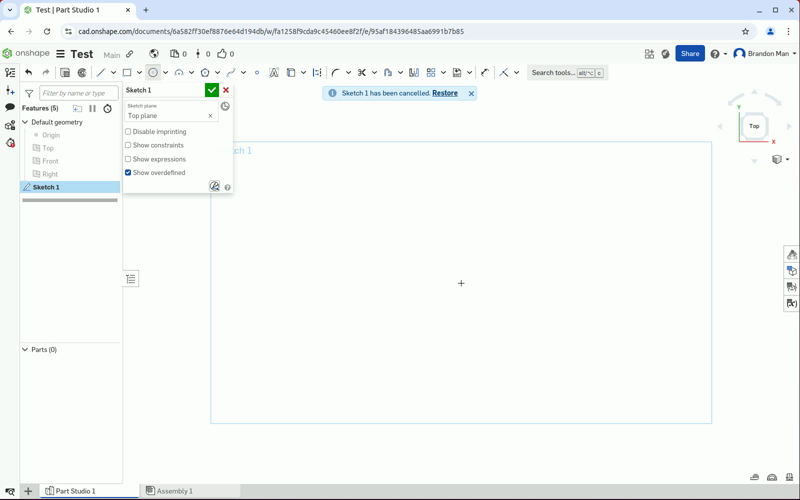
mouse_move(574, 282)
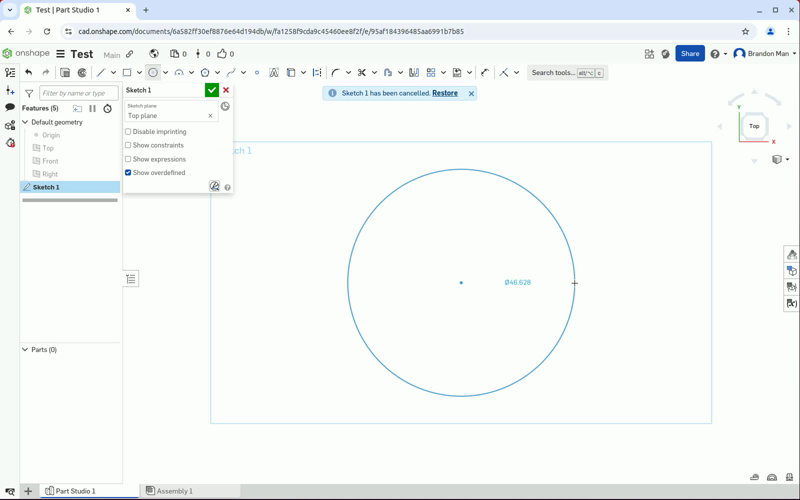
click(574, 282)
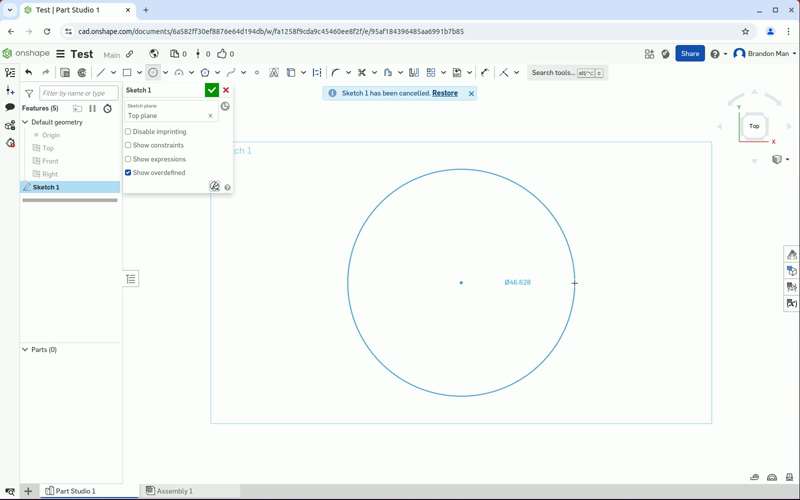
key(esc)
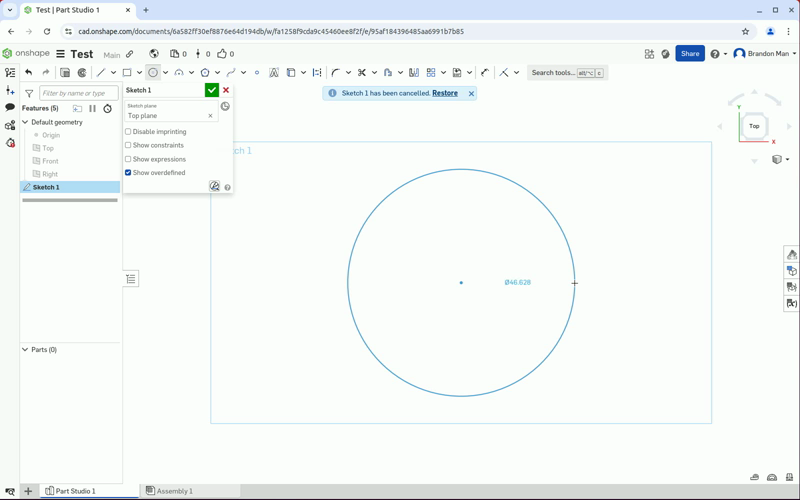
key(c)
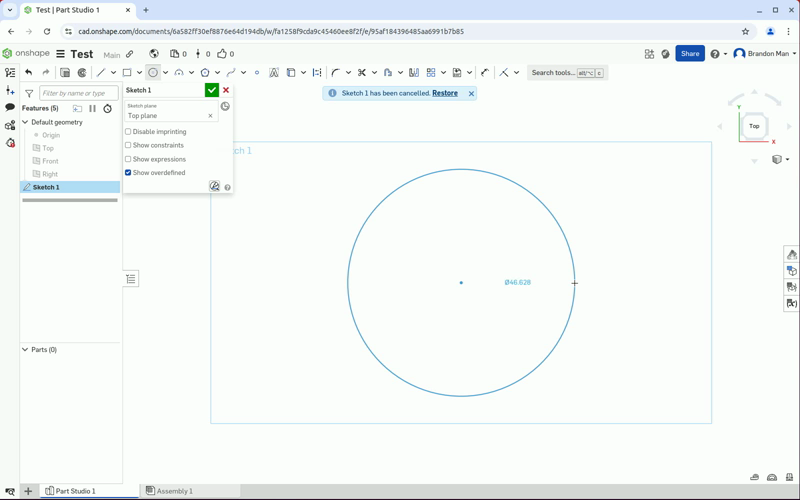
key_down(shift)
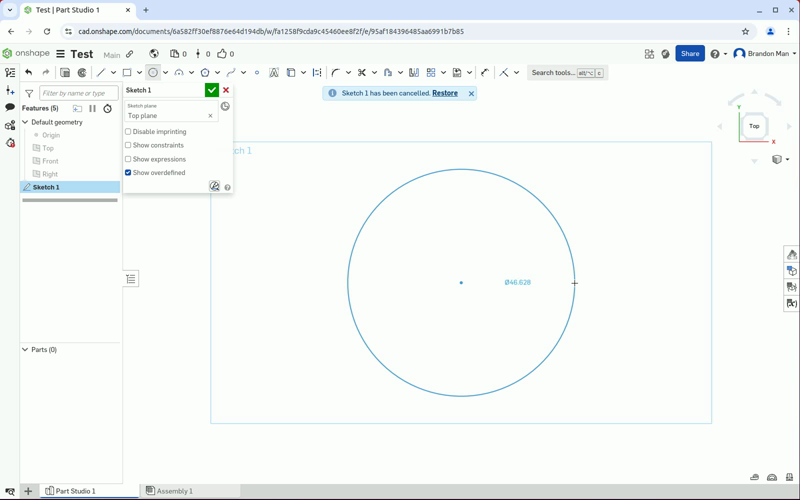
mouse_move(461, 282)
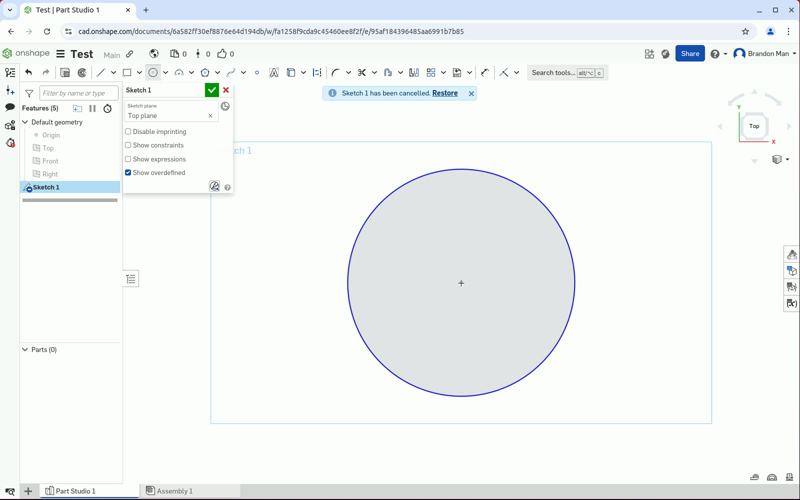
click(461, 282)
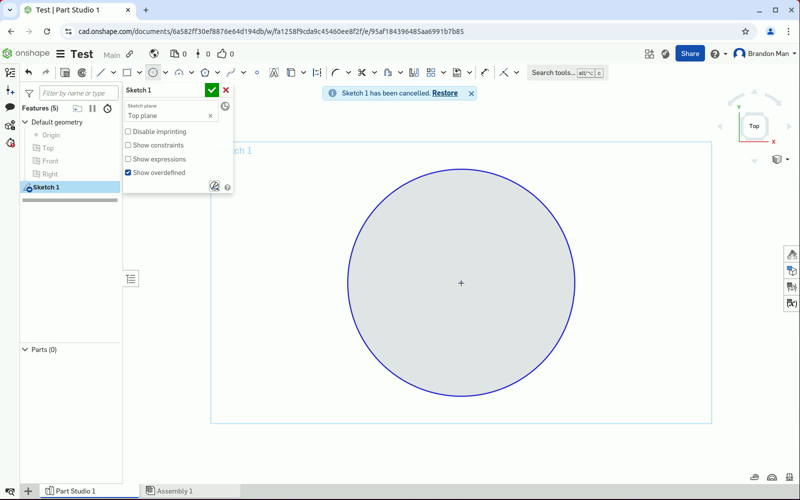
key_up(shift)
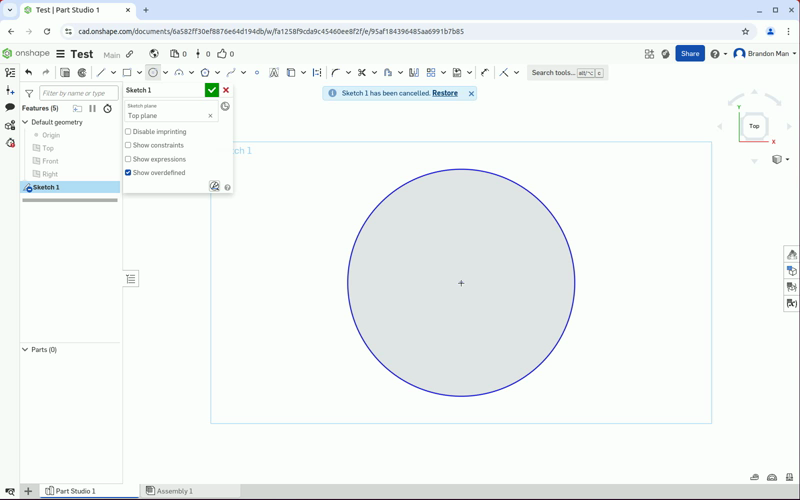
mouse_move(517, 282)
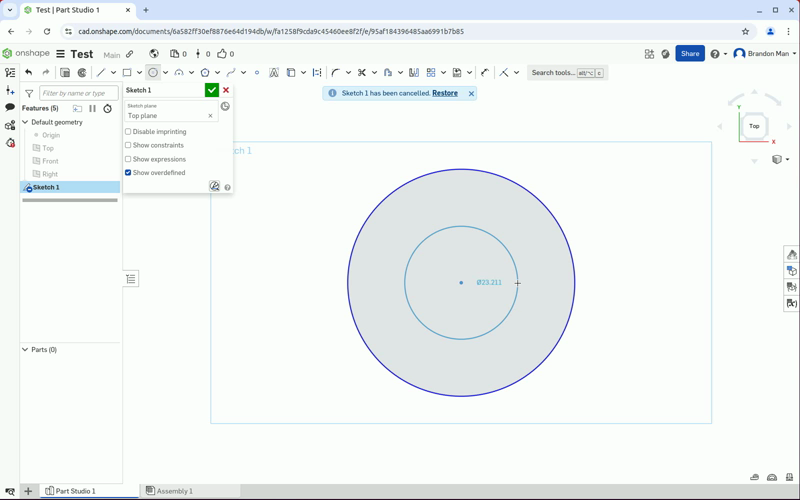
click(517, 282)
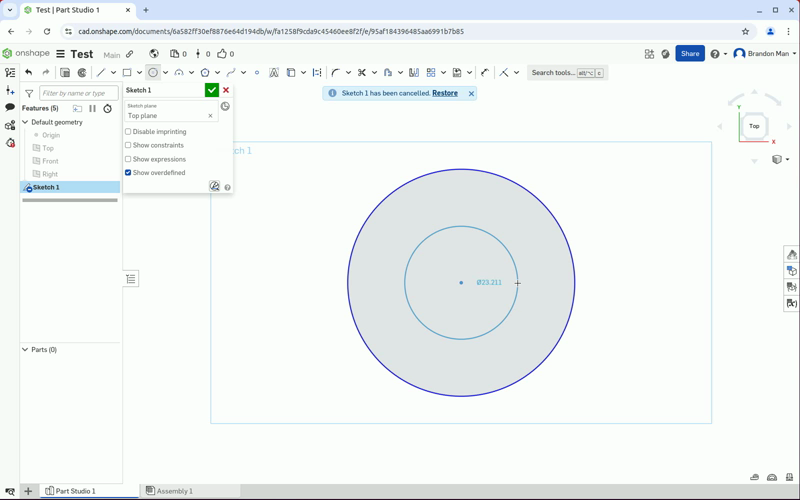
key(esc)
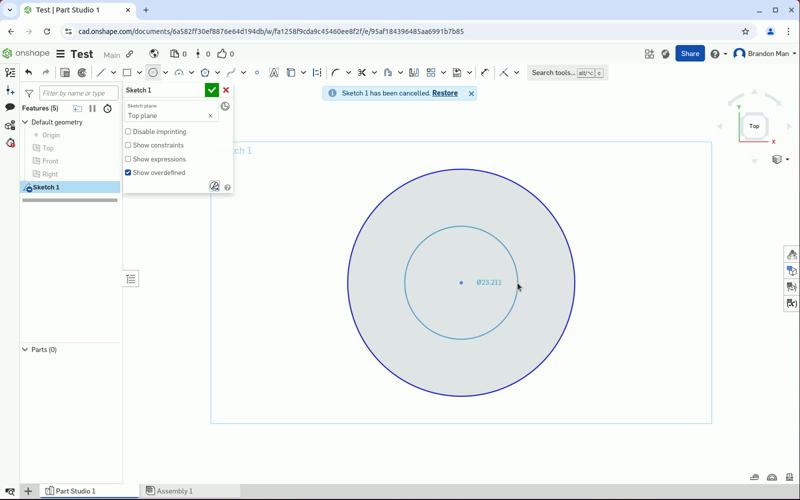
mouse_move(536, 320)
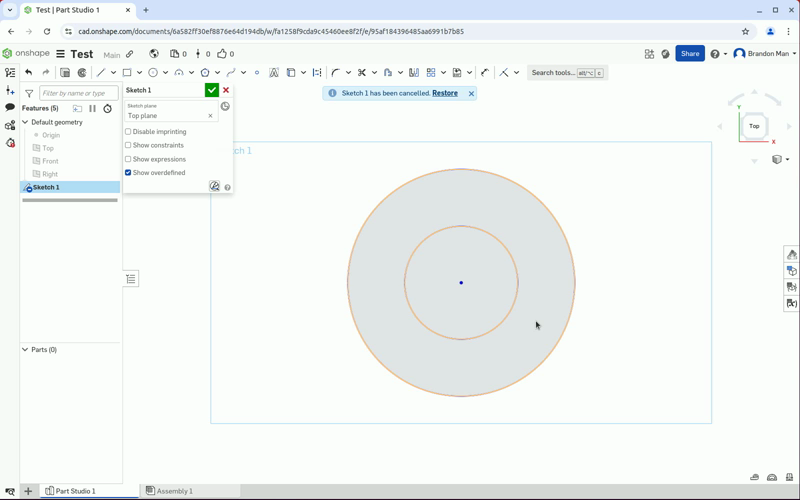
click(536, 320)
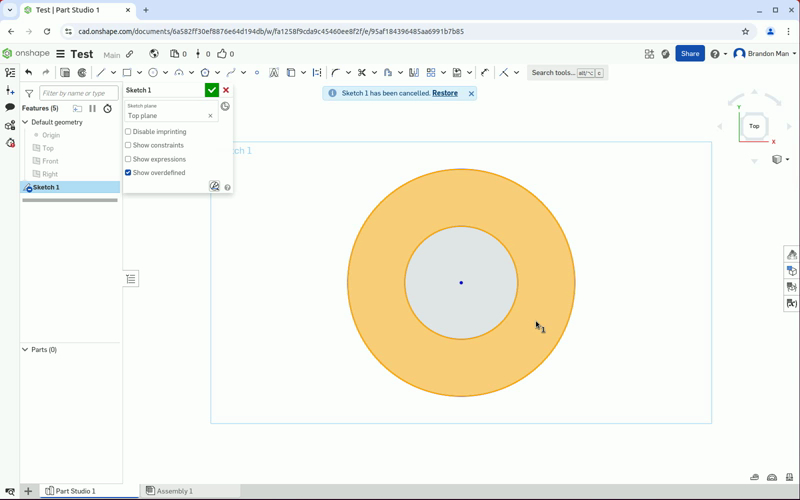
mouse_move(73, 352)
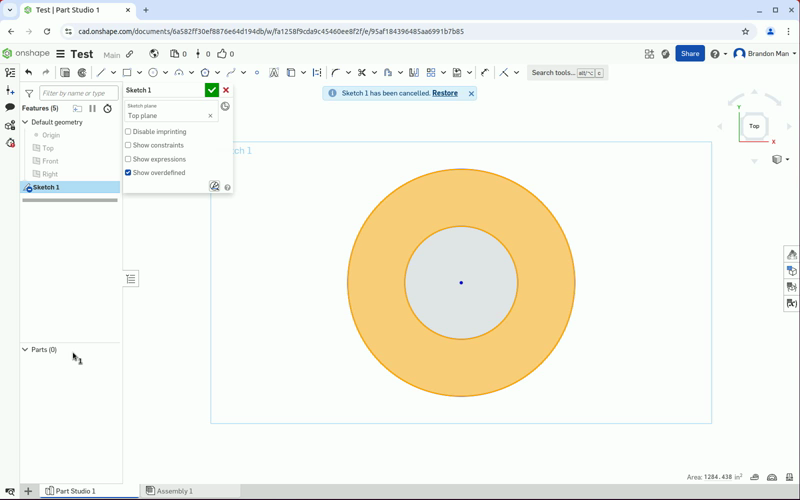
key(shift+y)
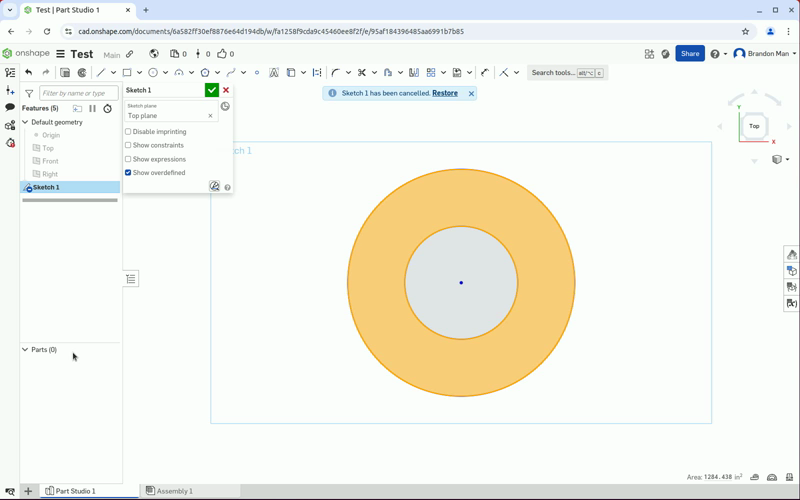
key(shift+e)
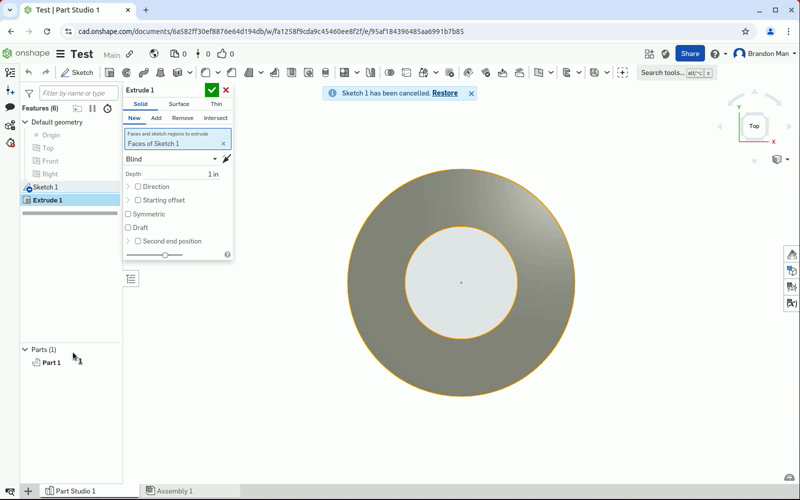
mouse_move(143, 106)
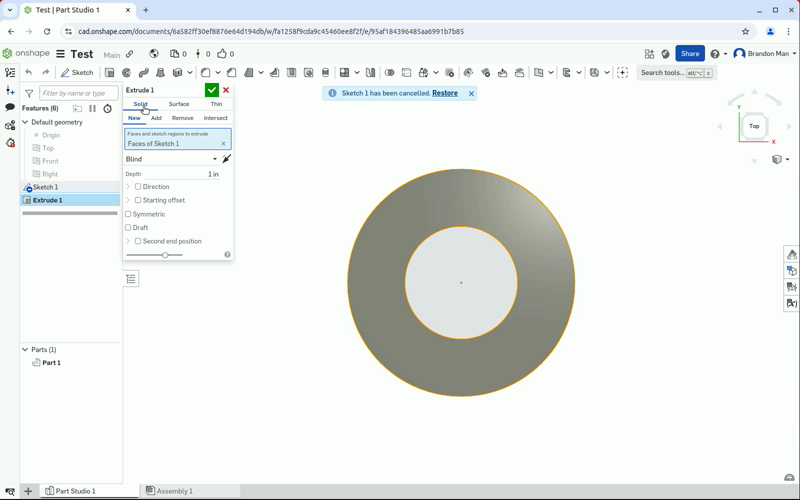
click(143, 106)
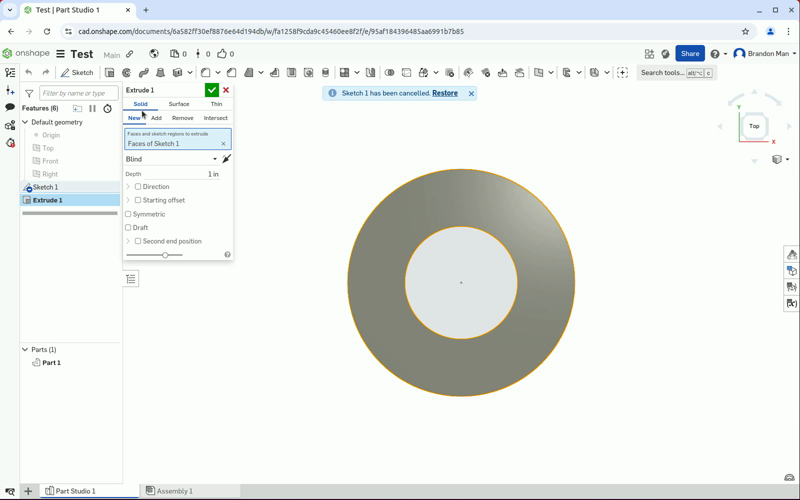
mouse_move(137, 120)
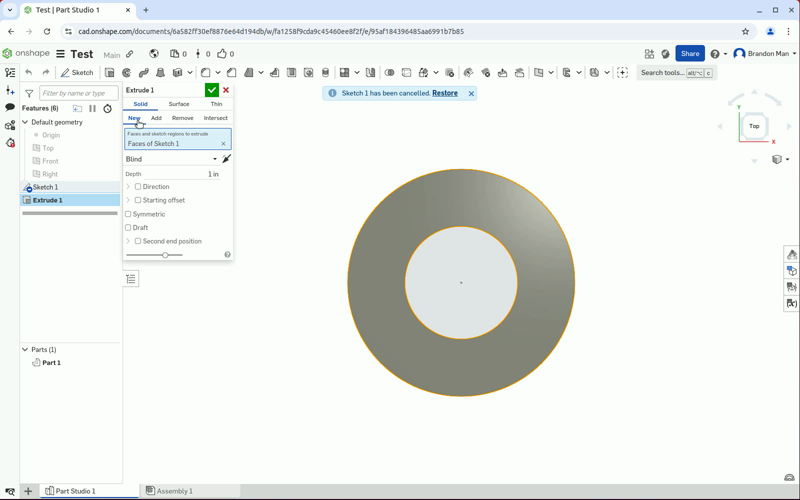
click(137, 120)
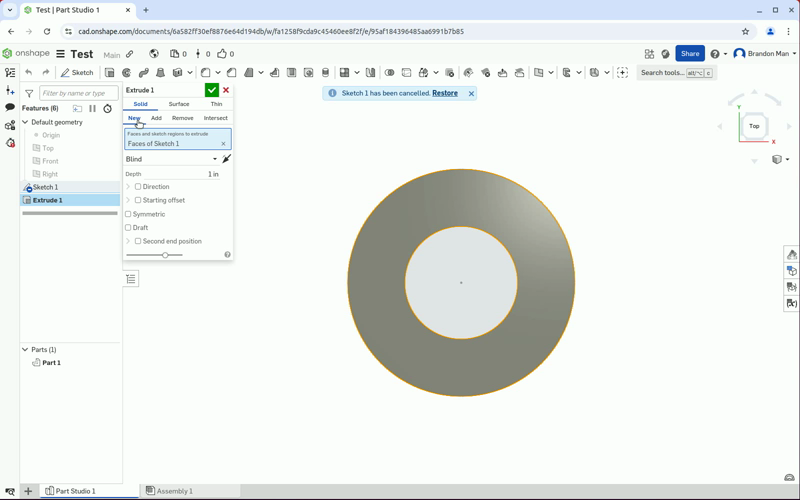
key(tab, 4)
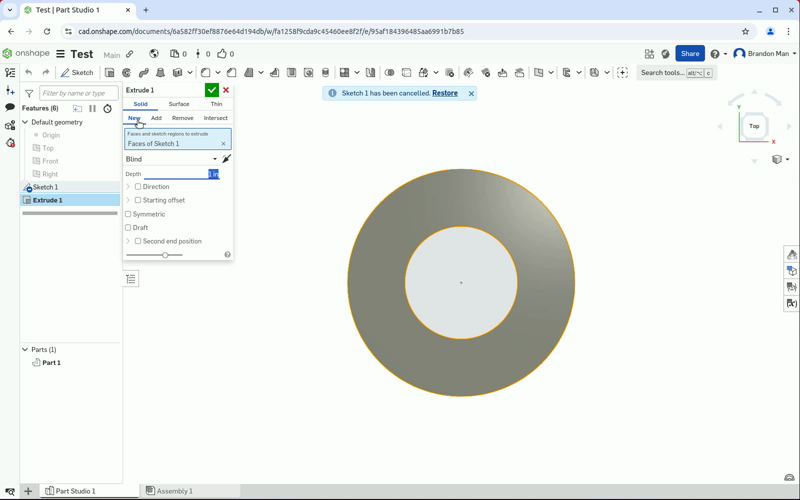
text(9.147)
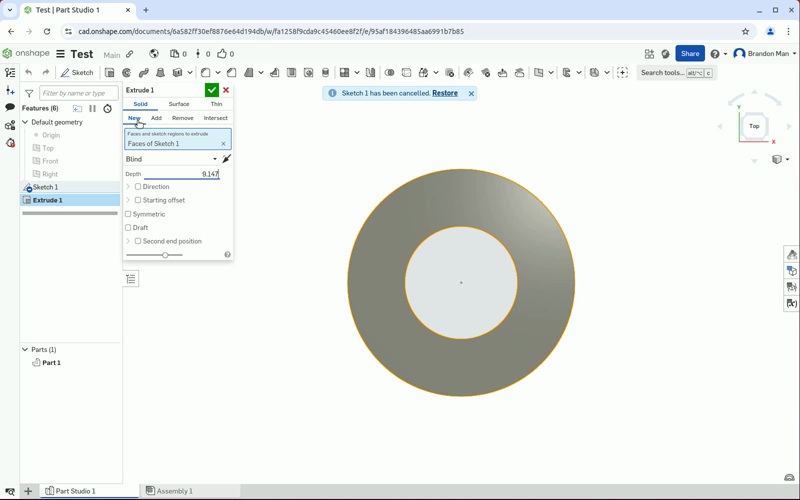
key(enter)
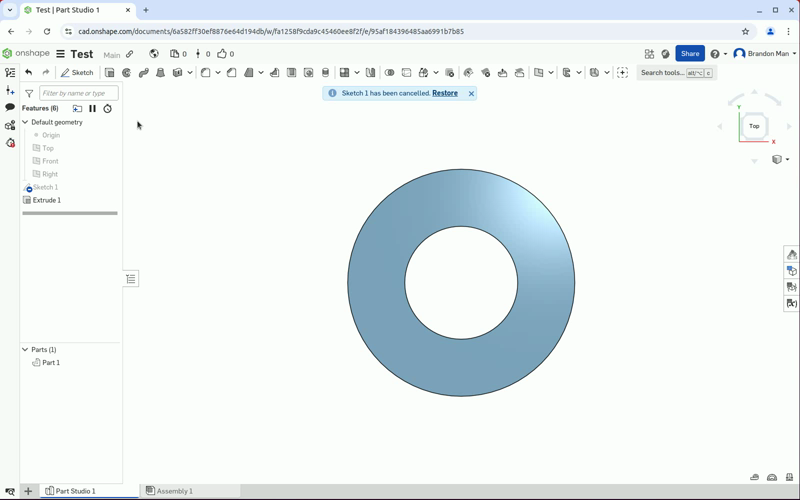
key(shift+h)
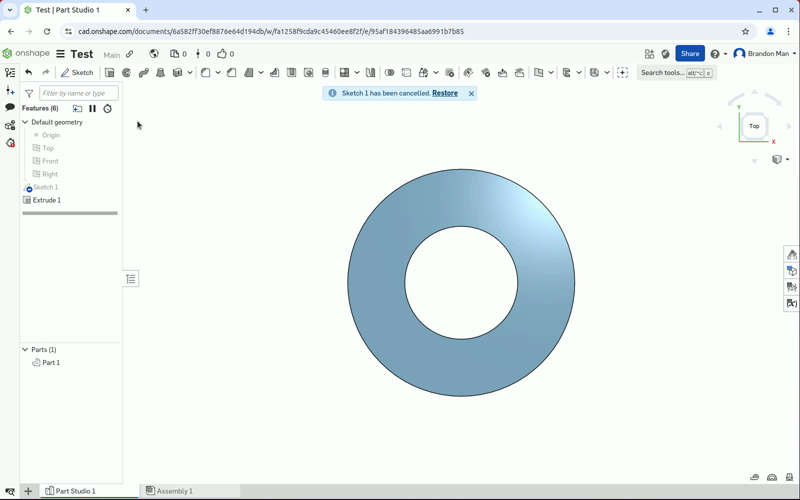
key(shift+h)
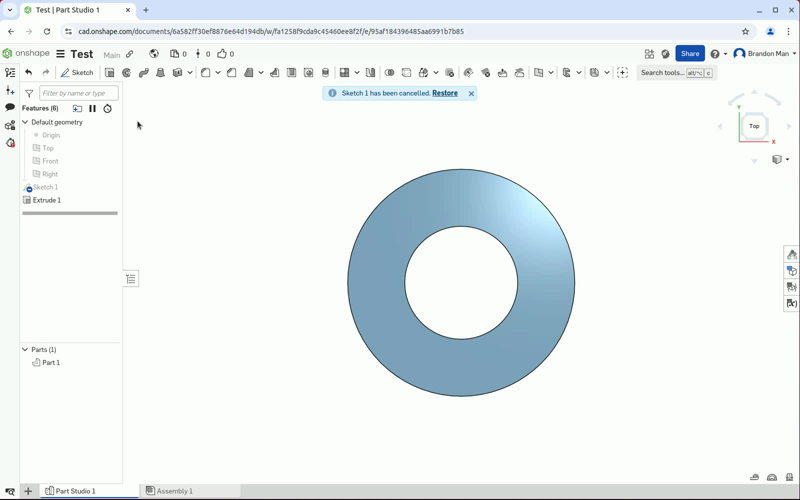
mouse_move(73, 189)
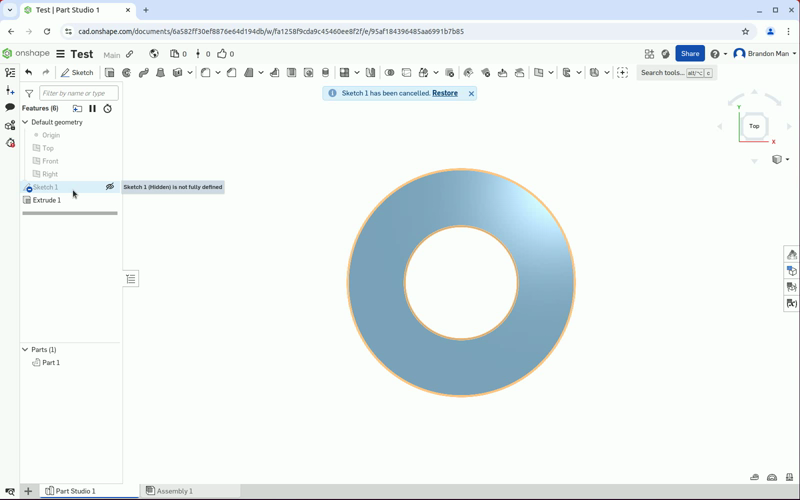
click(73, 189)
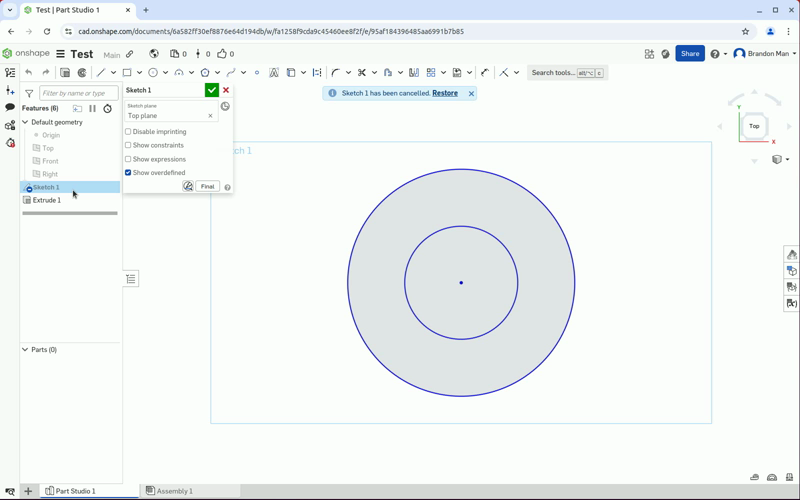
mouse_move(229, 92)
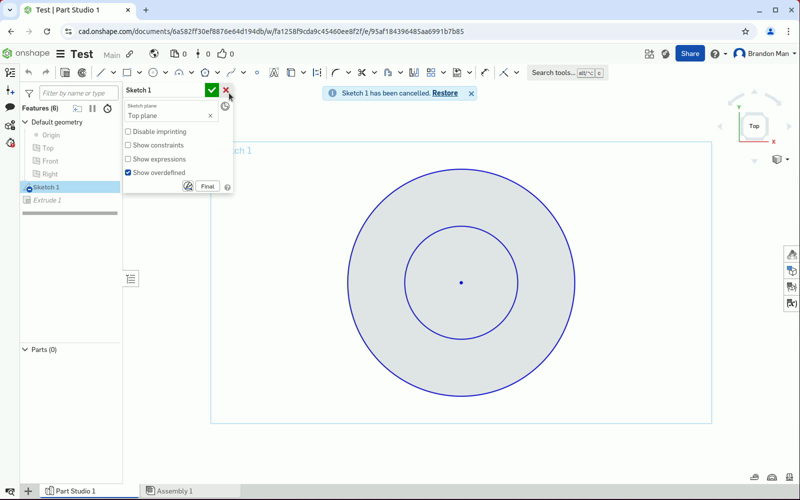
click(229, 92)
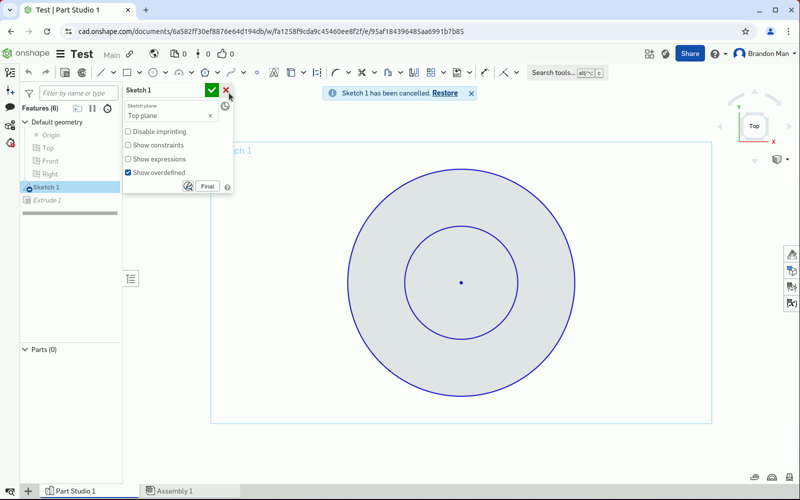
key(shift+s)
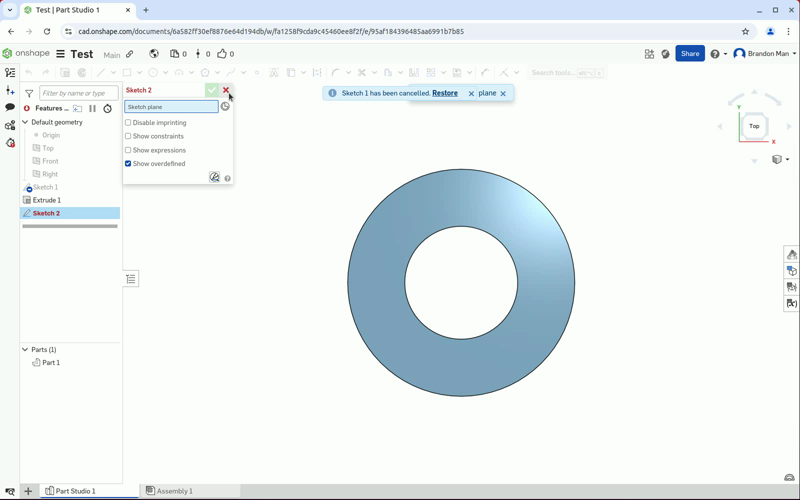
mouse_move(73, 150)
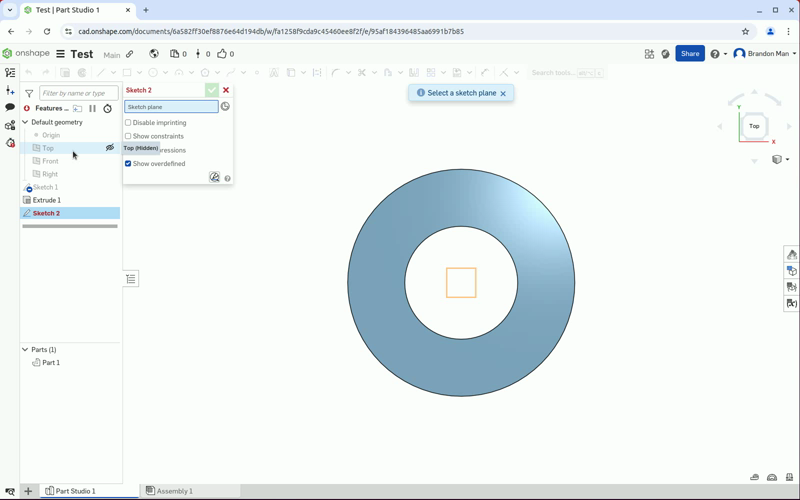
click(73, 150)
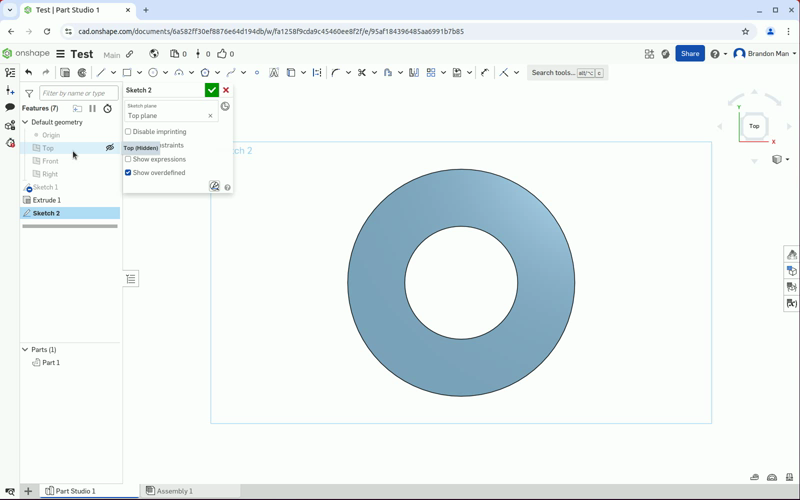
mouse_move(73, 352)
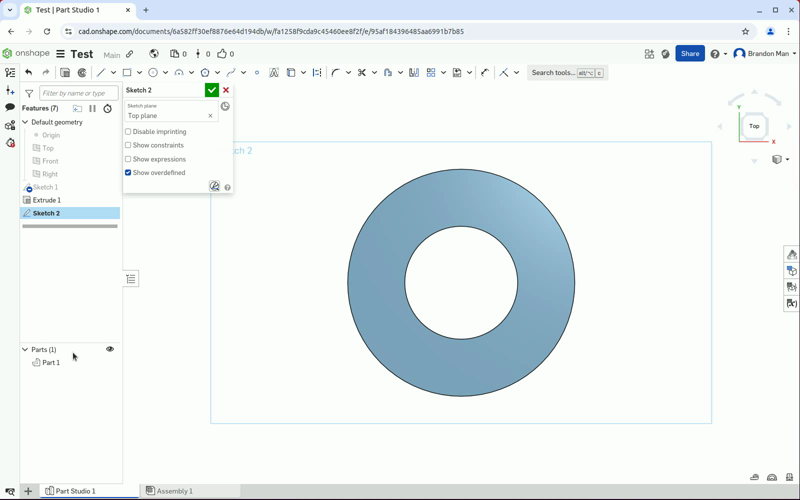
key(y)
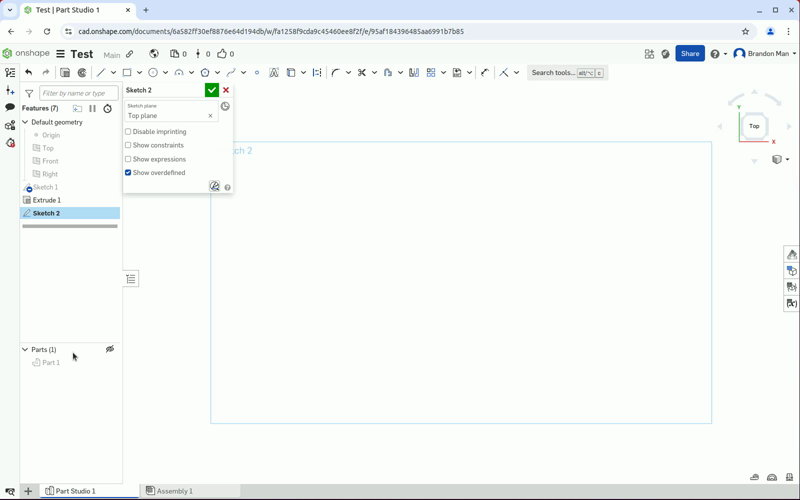
key(c)
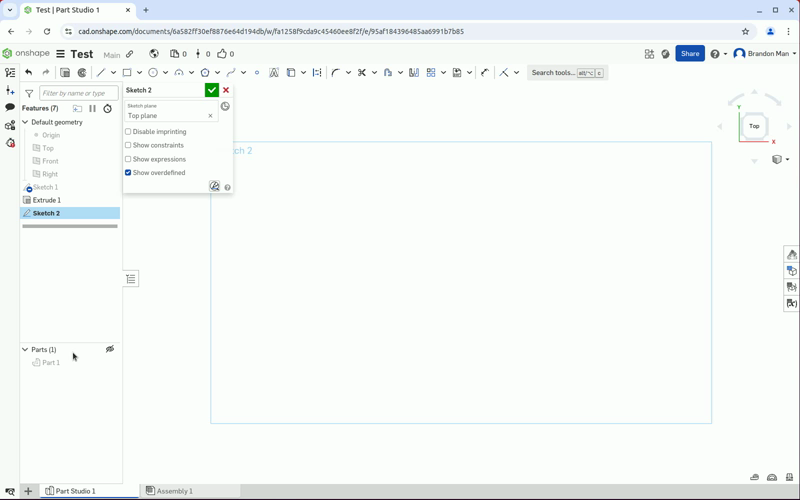
key_down(shift)
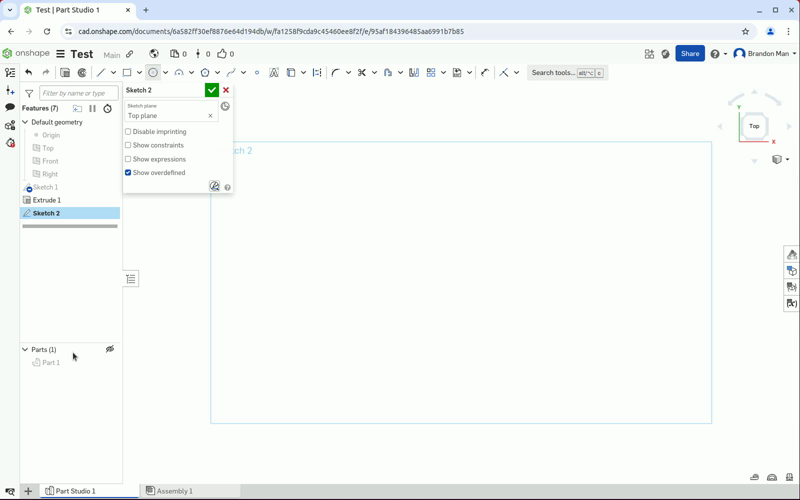
mouse_move(461, 282)
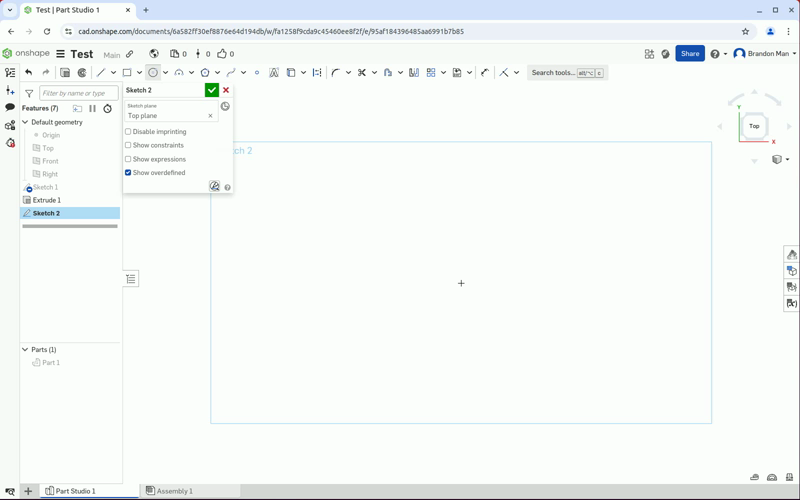
click(461, 282)
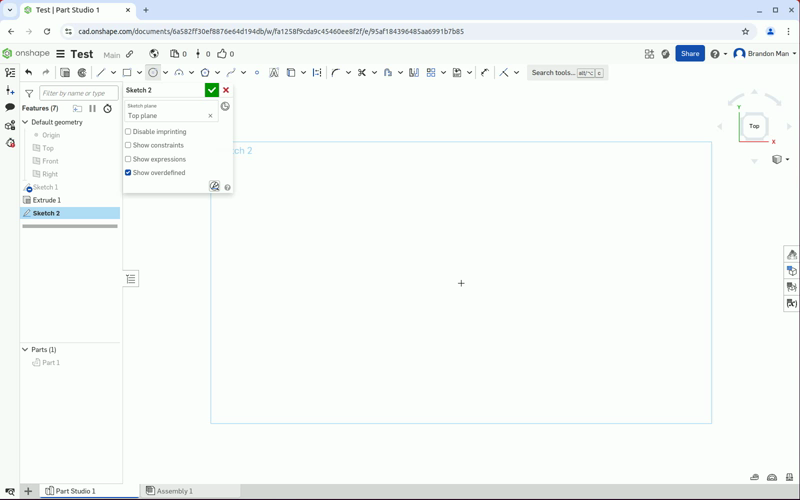
key_up(shift)
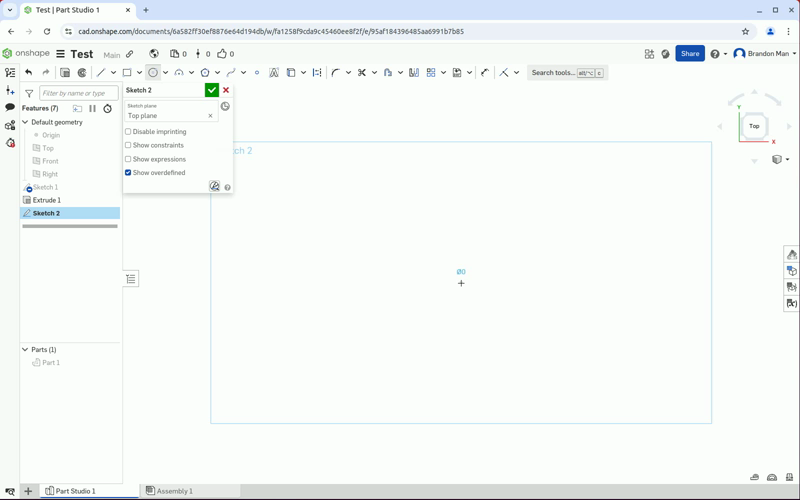
mouse_move(518, 282)
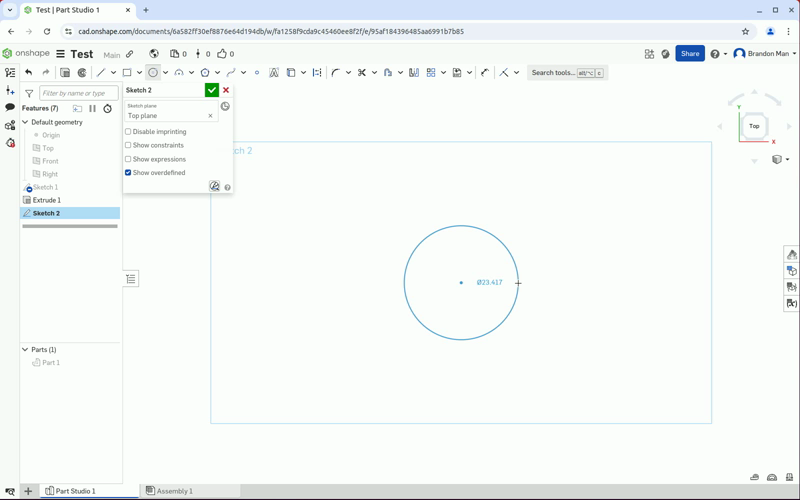
click(518, 282)
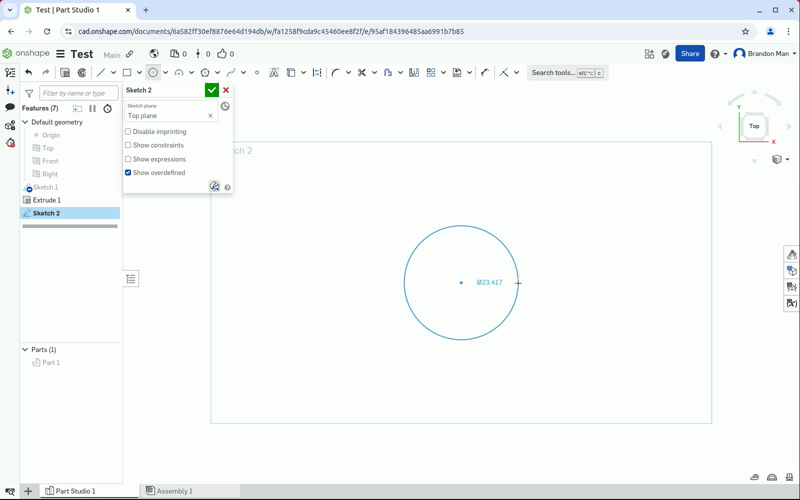
key(esc)
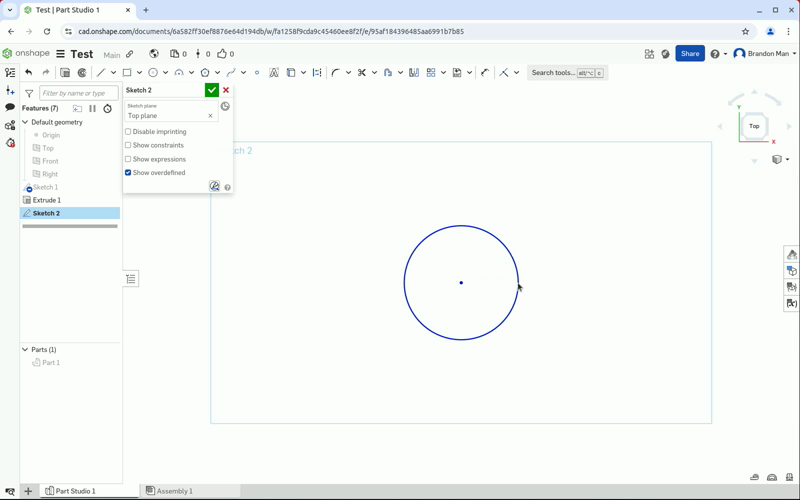
mouse_move(447, 289)
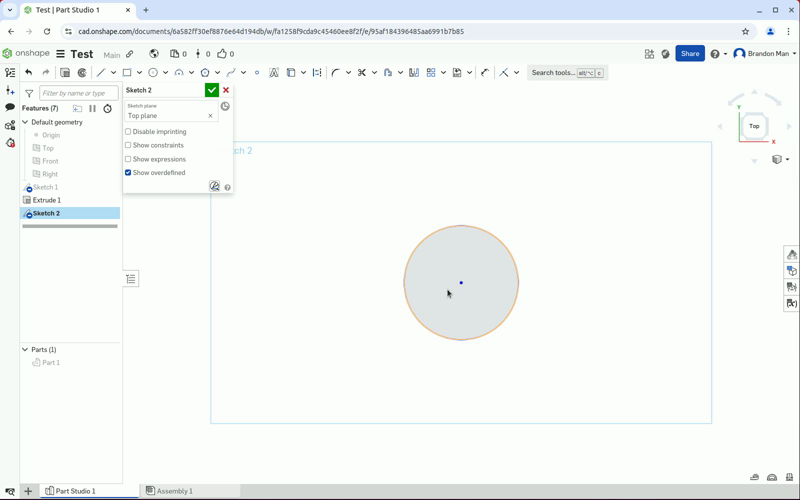
click(447, 289)
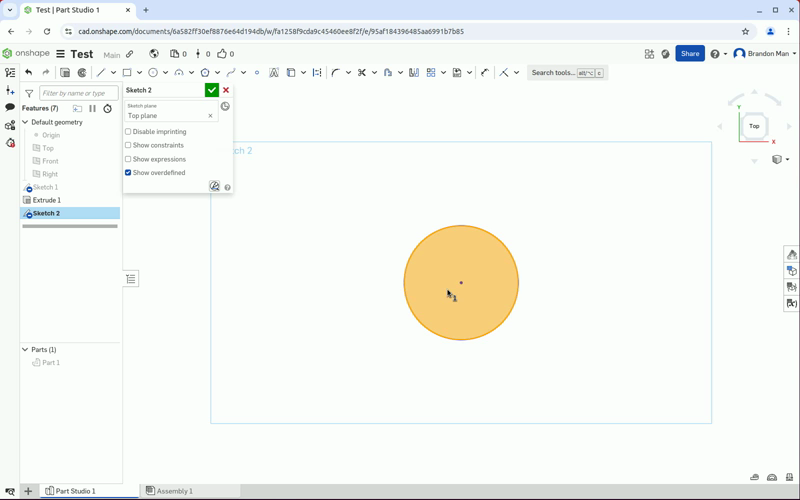
mouse_move(73, 352)
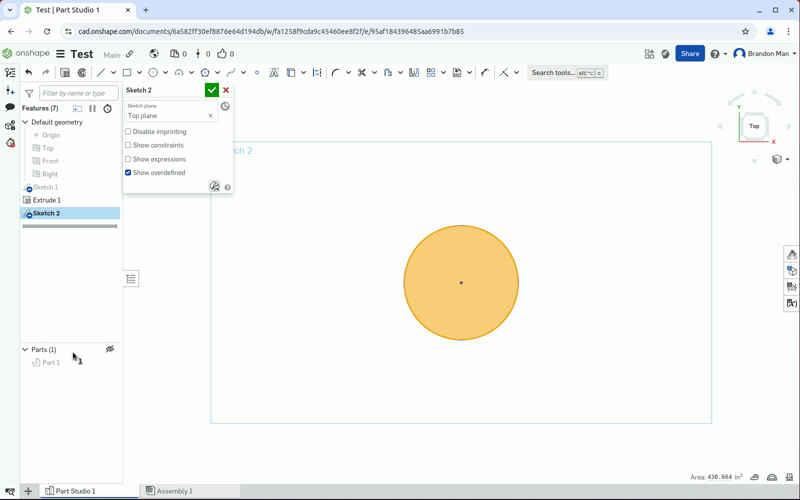
key(shift+y)
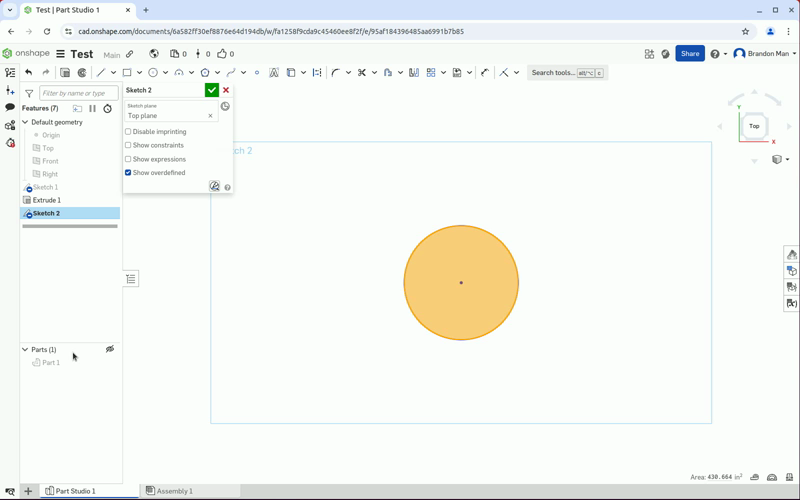
key(shift+e)
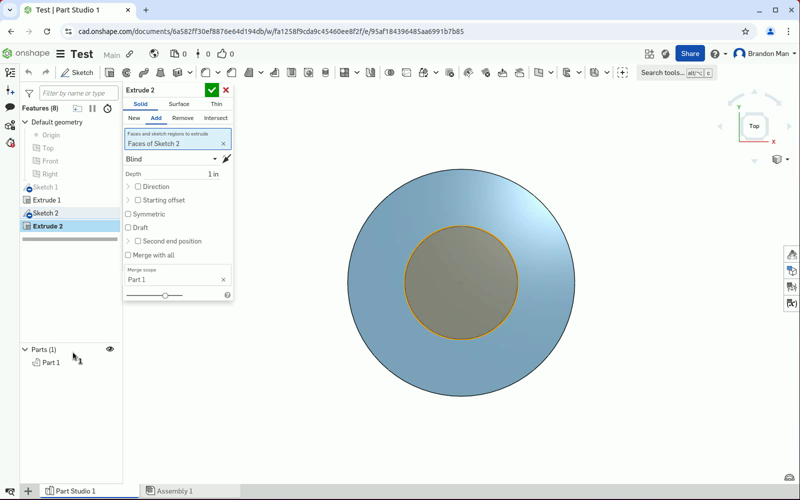
mouse_move(143, 106)
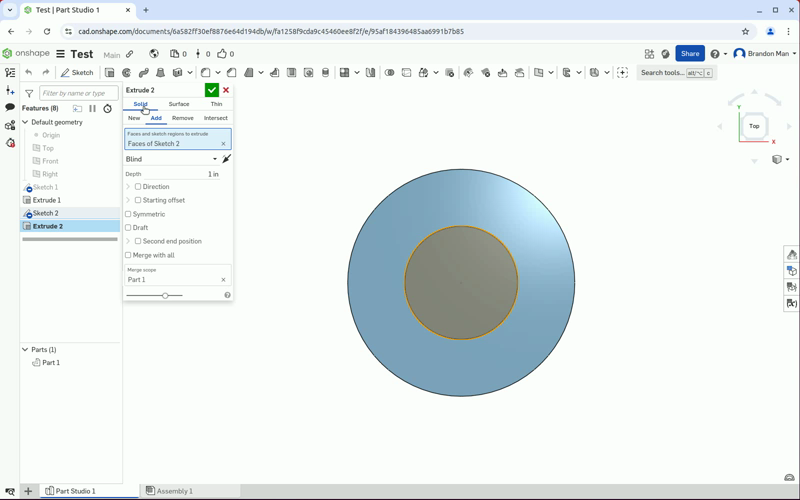
click(143, 106)
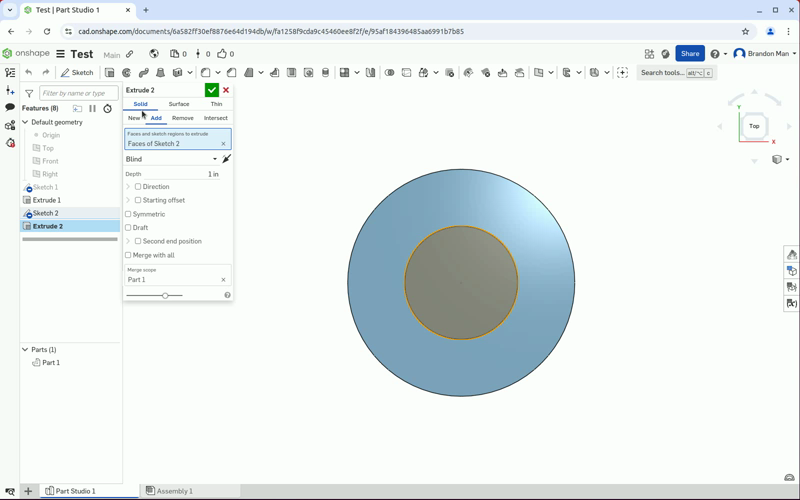
mouse_move(137, 120)
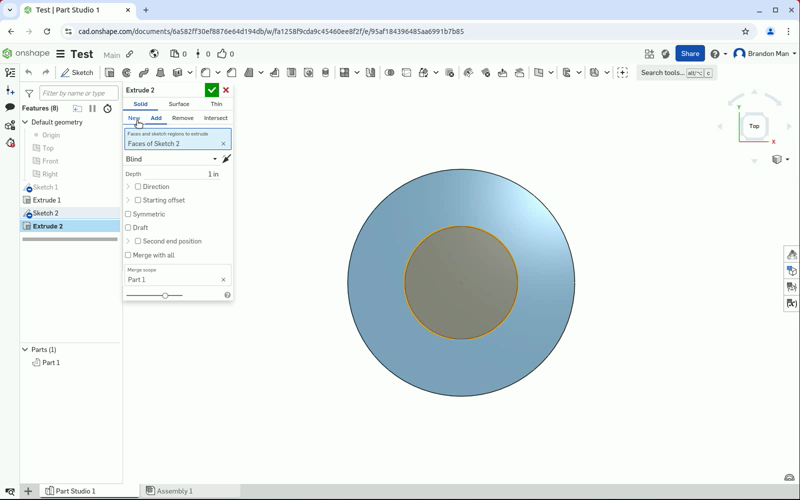
click(137, 120)
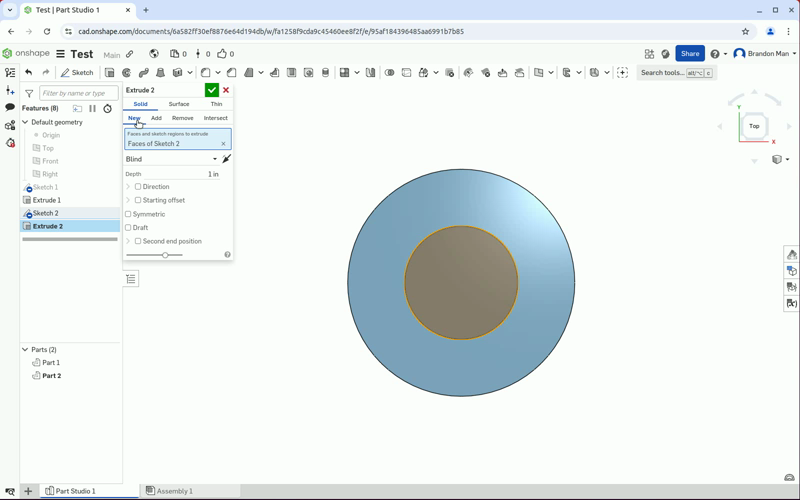
key(tab, 4)
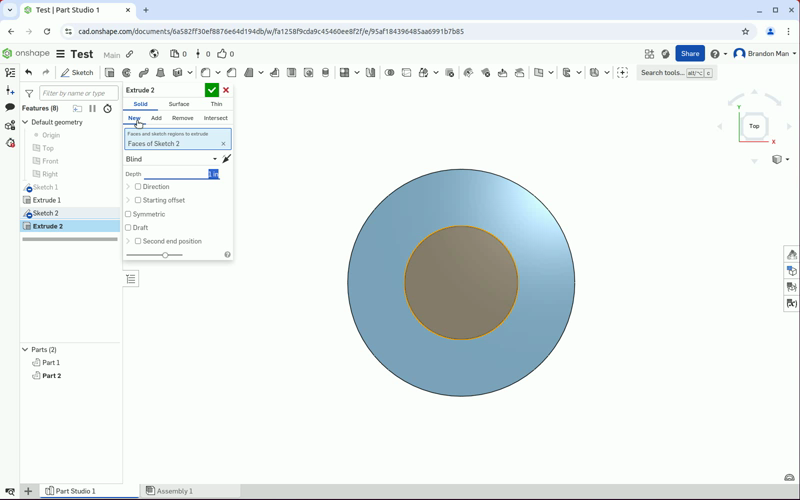
text(18.535)
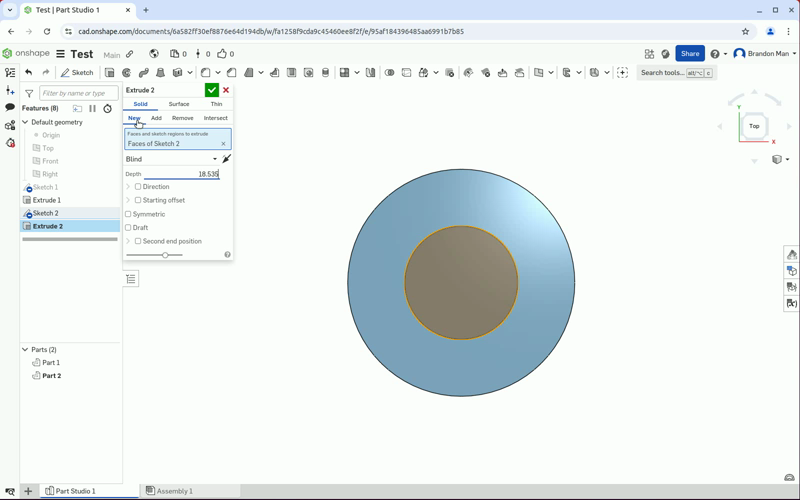
key(enter)
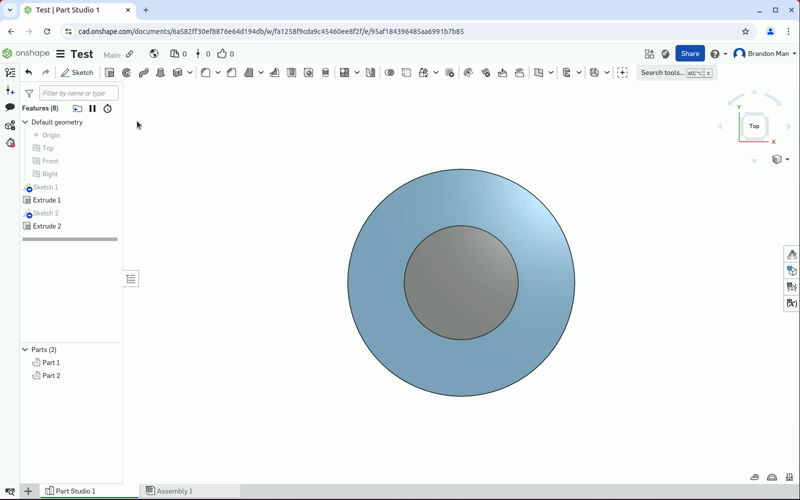
key(shift+h)
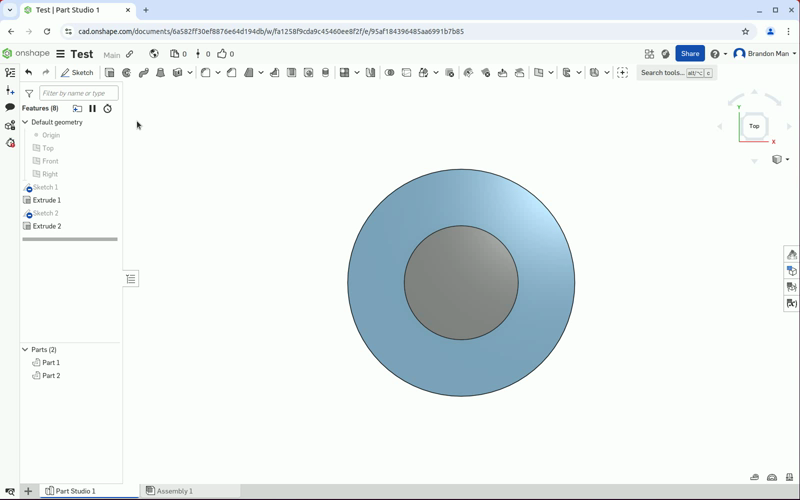
key(shift+h)
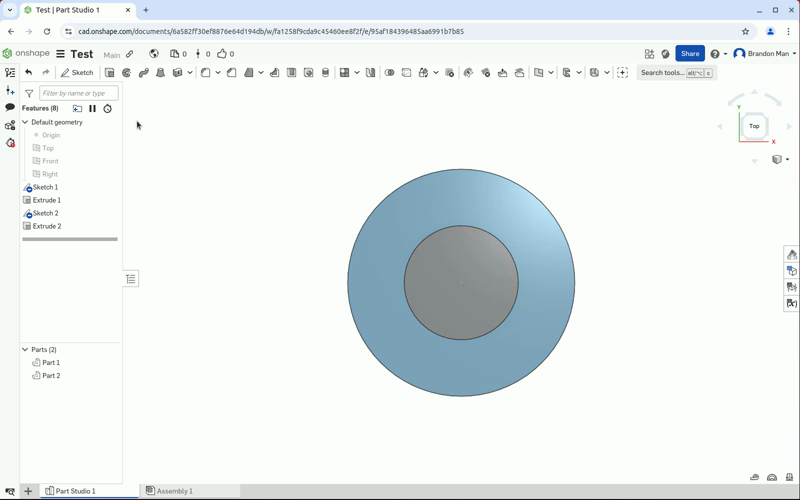
key(shift+7)
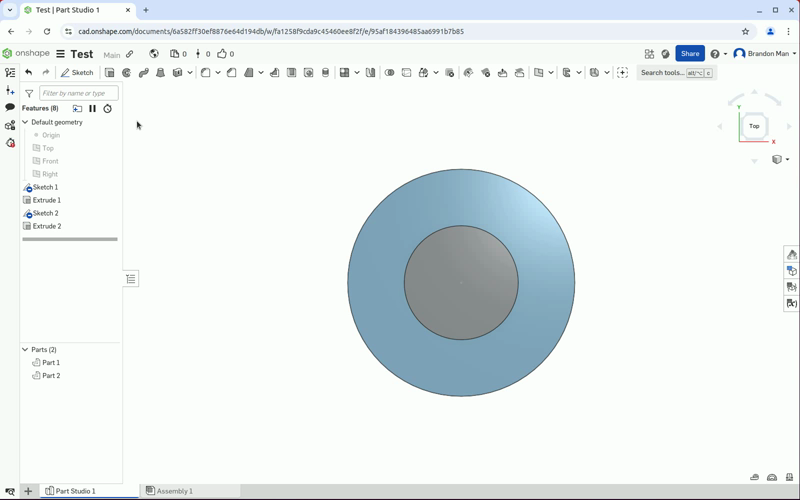
key(up, 3)
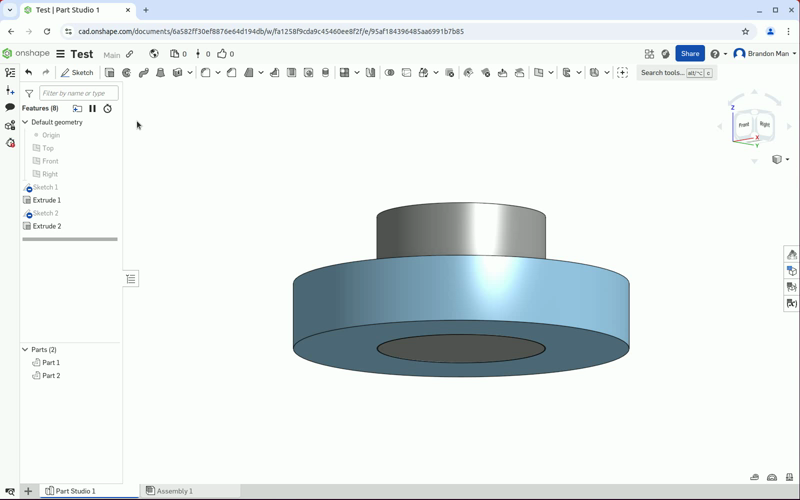
key(left, 3)
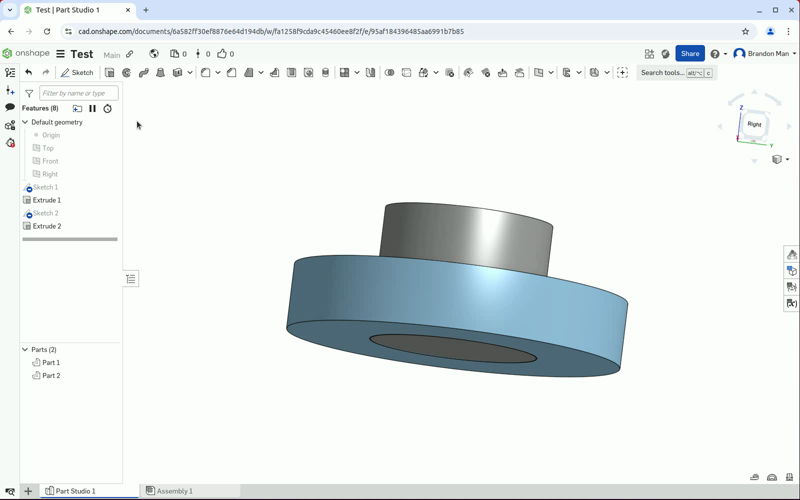
key(right, 3)
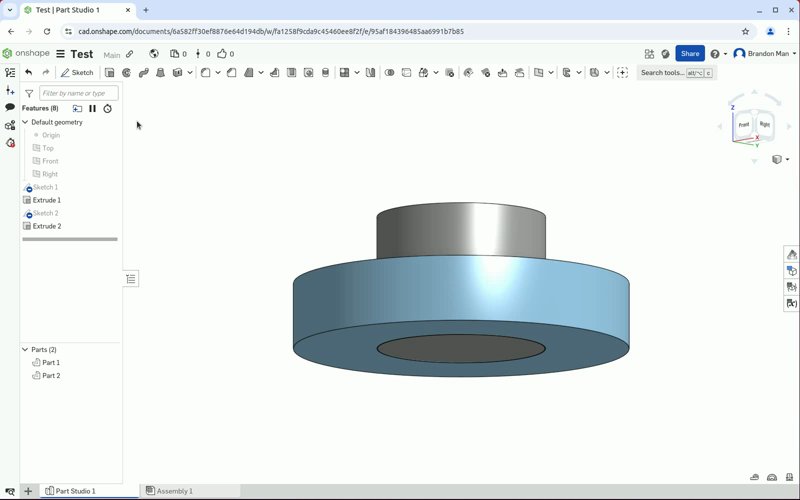
key(down, 3)
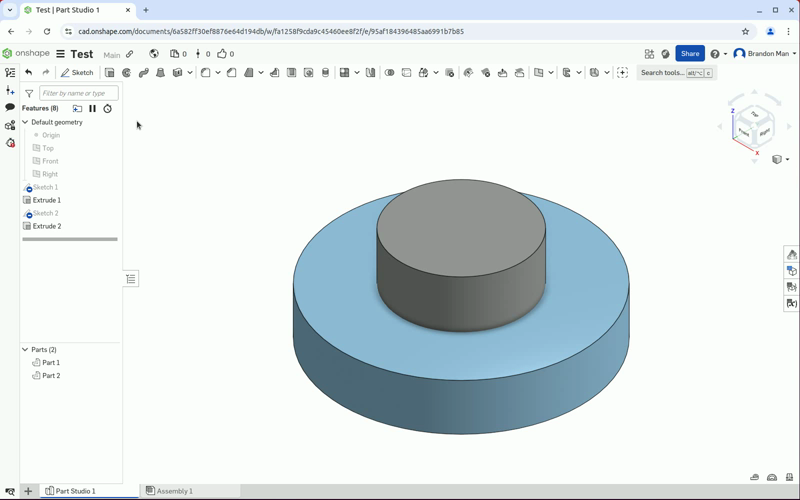
mouse_move(73, 189)
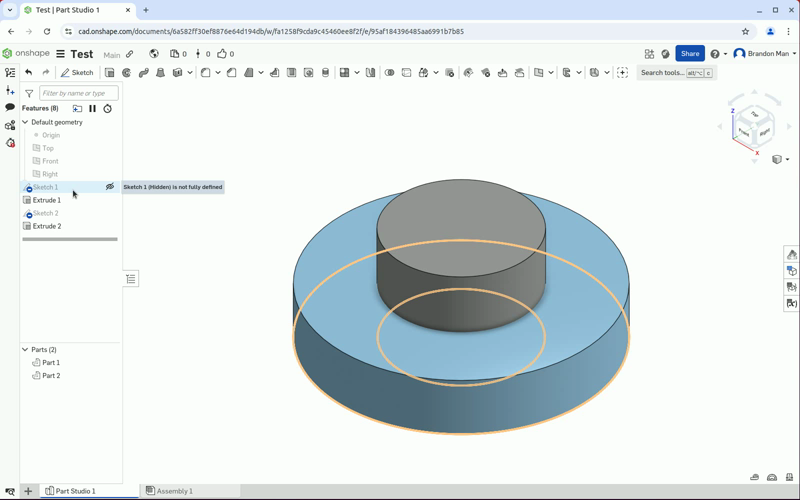
click(73, 189)